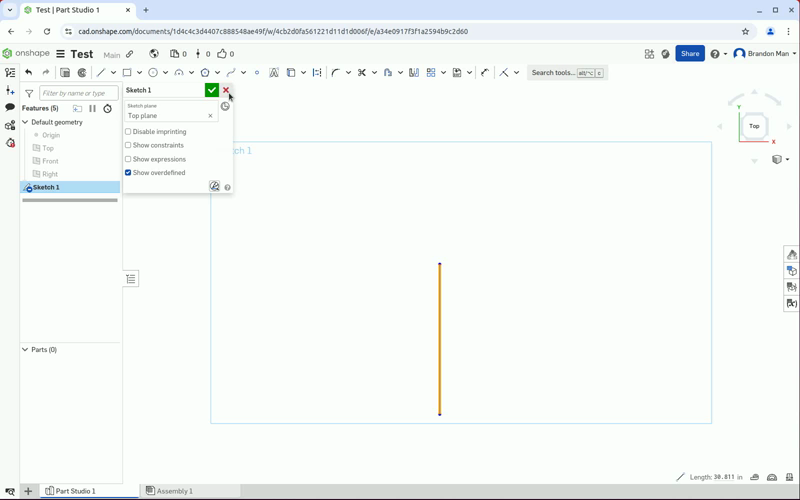
key(shift+h)
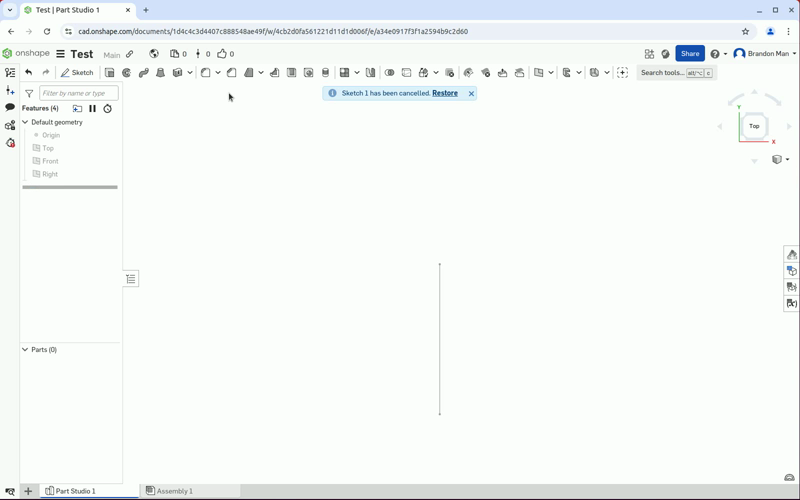
mouse_move(73, 352)
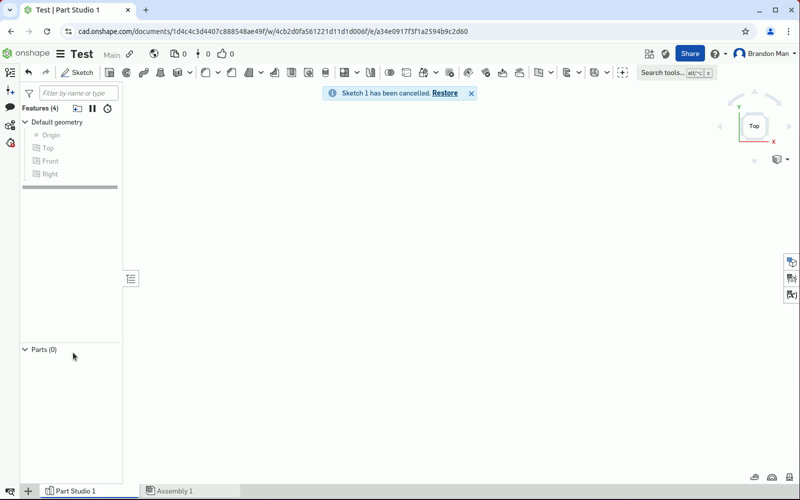
key(y)
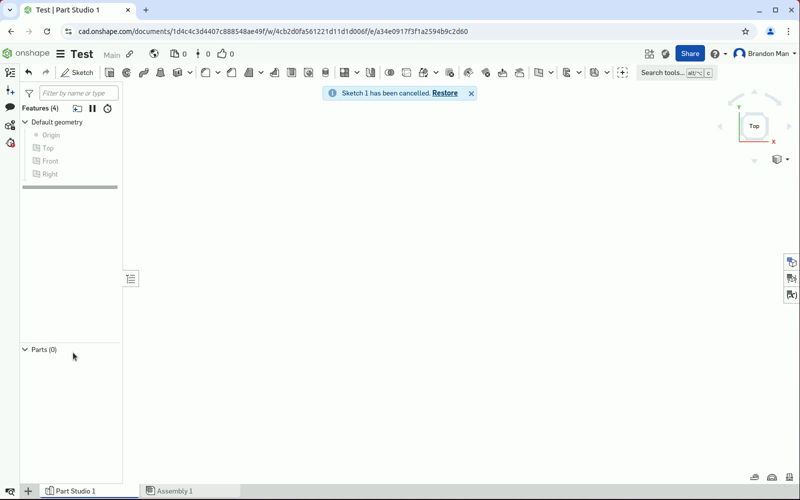
key(shift+p)
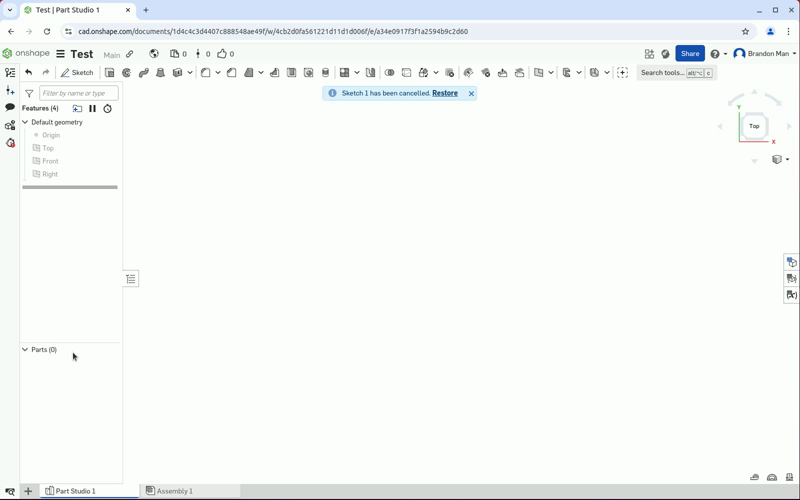
key(space)
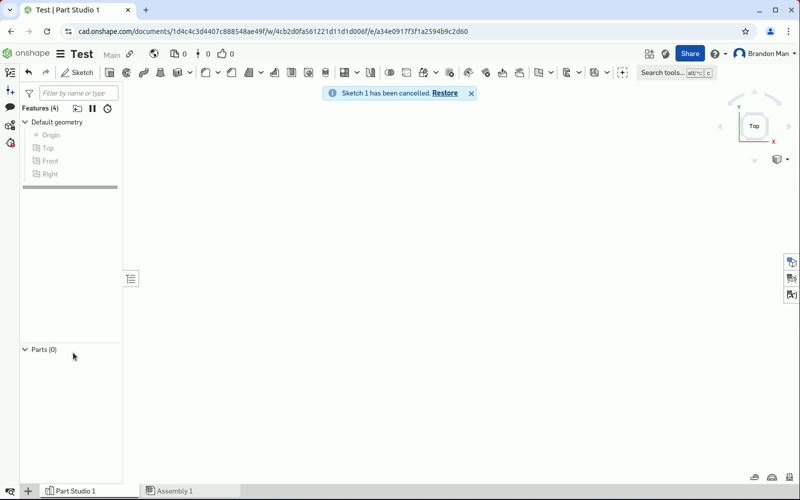
key_down(shift)
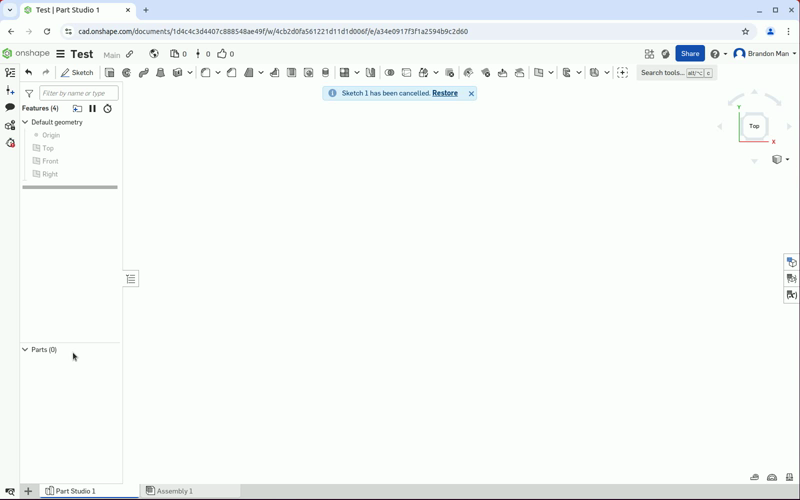
key(up)
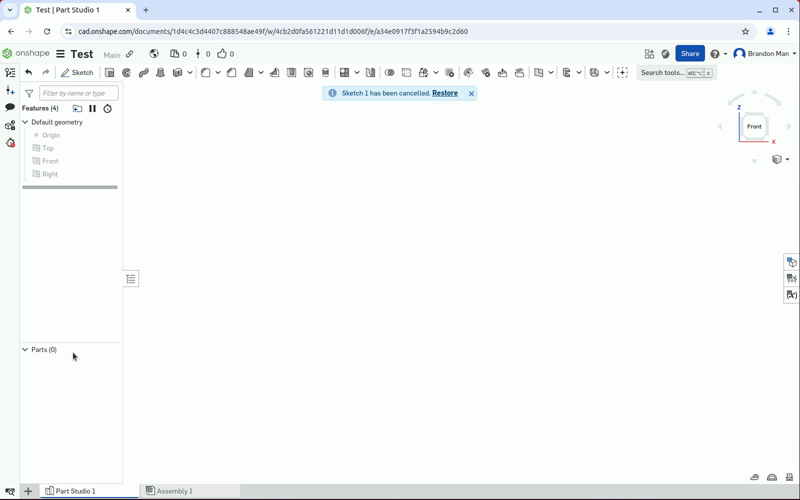
key_up(shift)
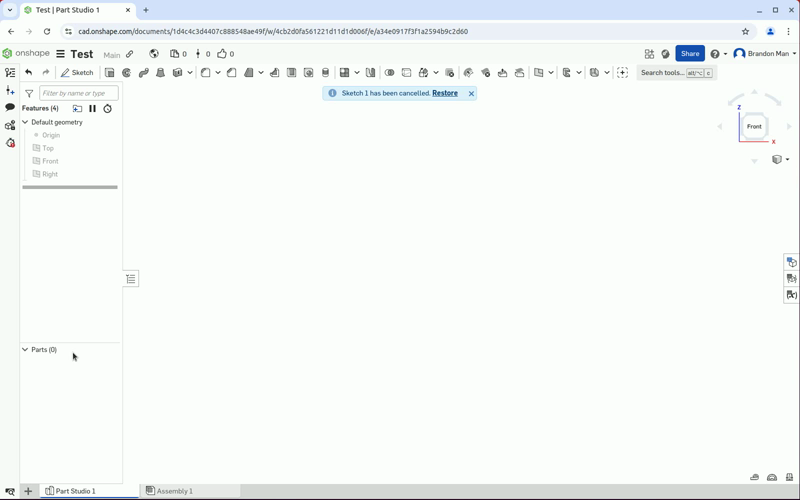
key(space)
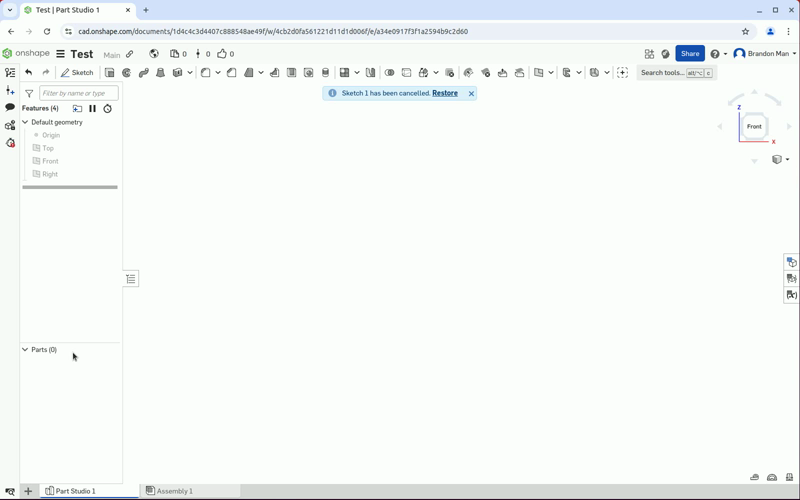
key_down(shift)
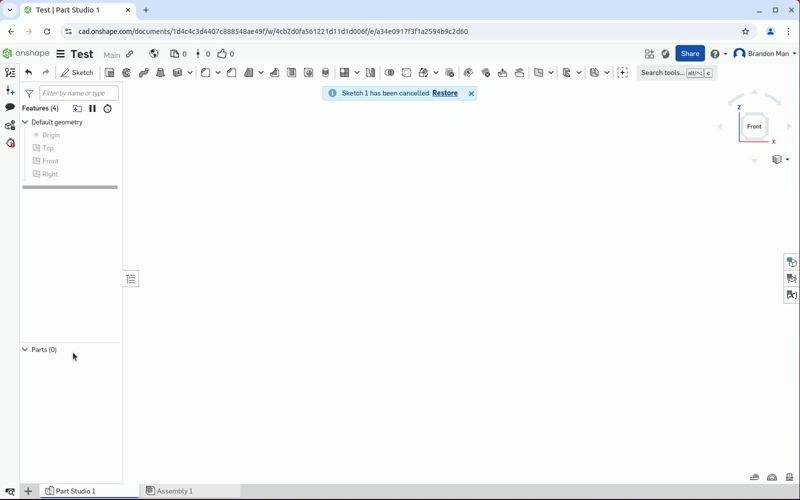
key(left)
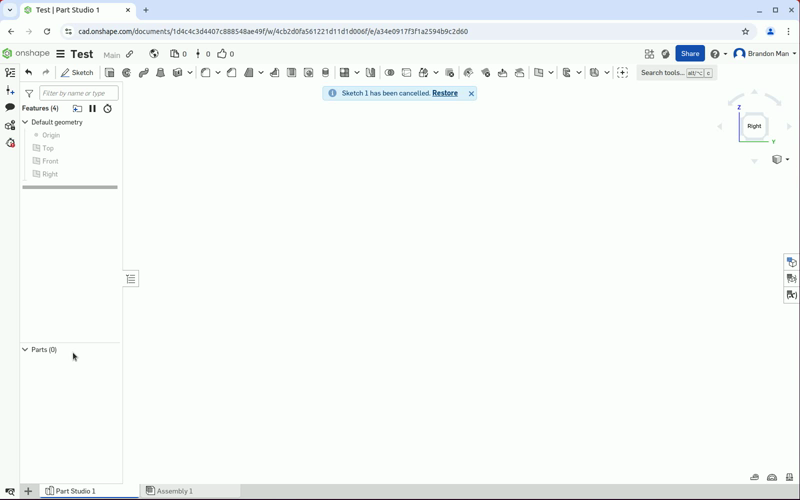
key_up(shift)
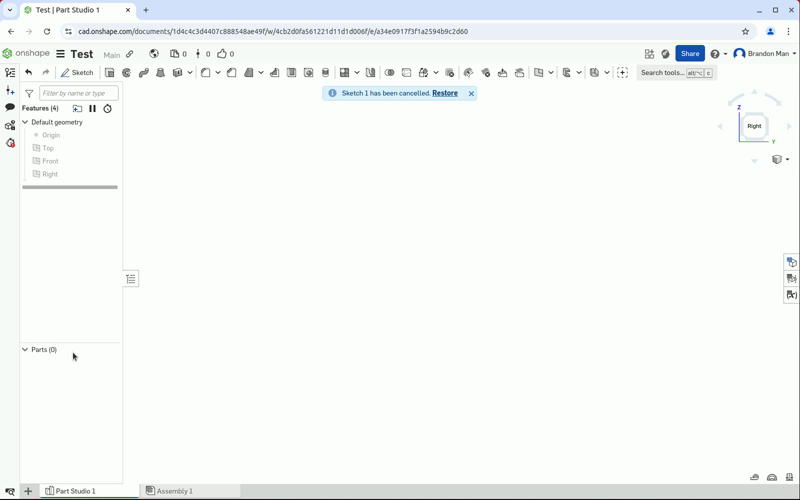
mouse_move(73, 352)
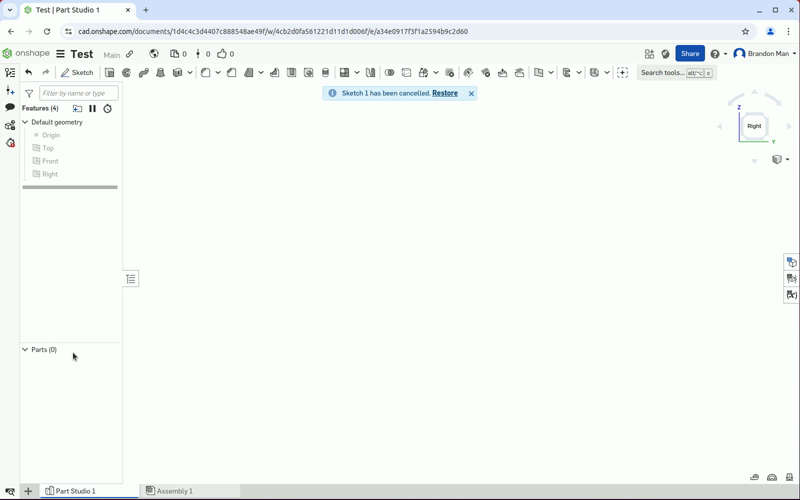
key(shift+y)
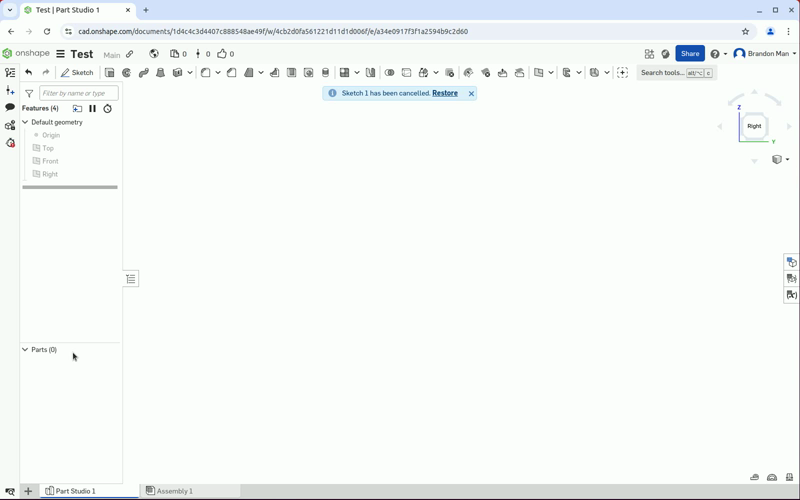
key(shift+s)
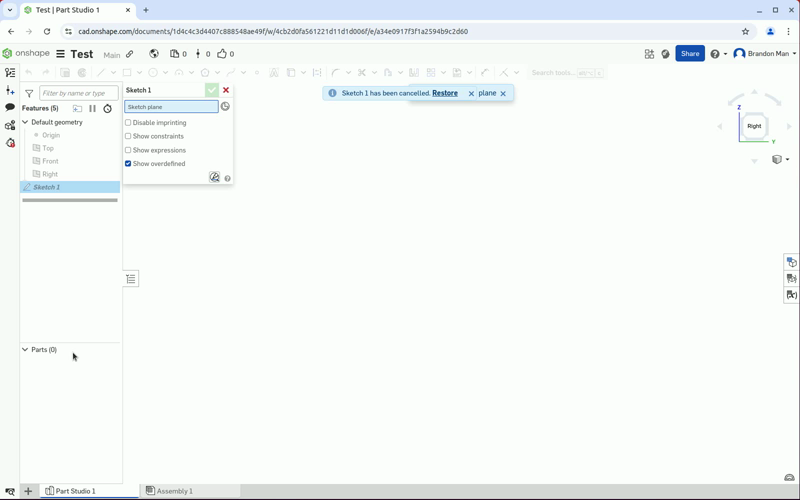
mouse_move(73, 176)
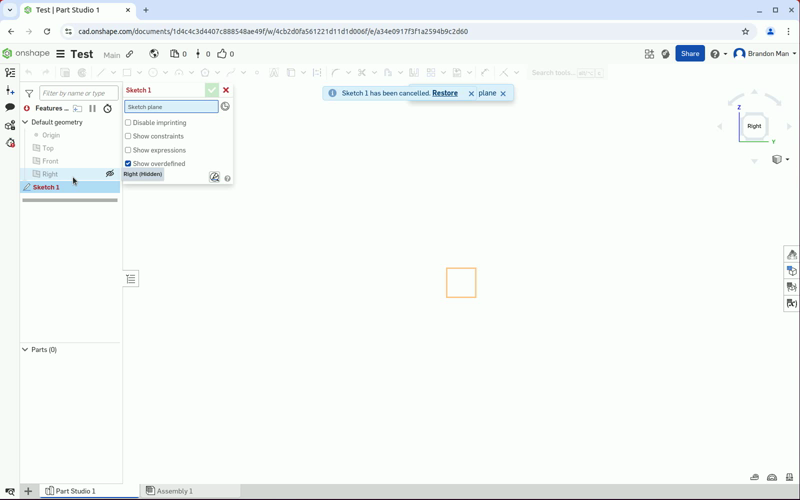
click(73, 176)
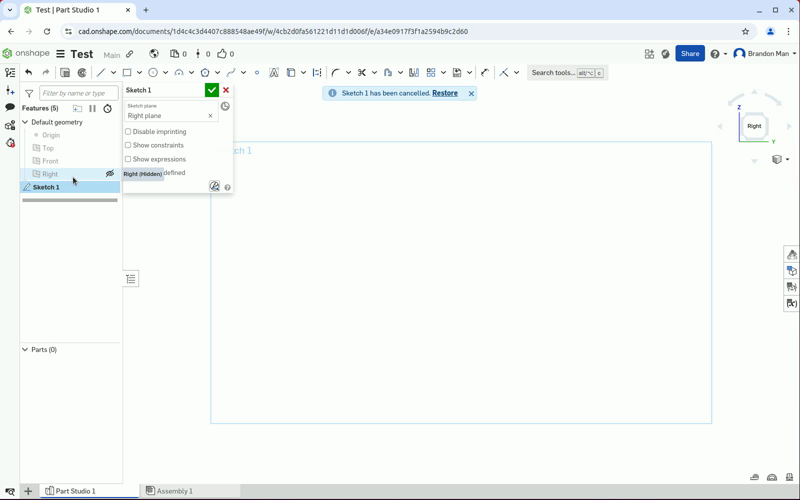
mouse_move(73, 352)
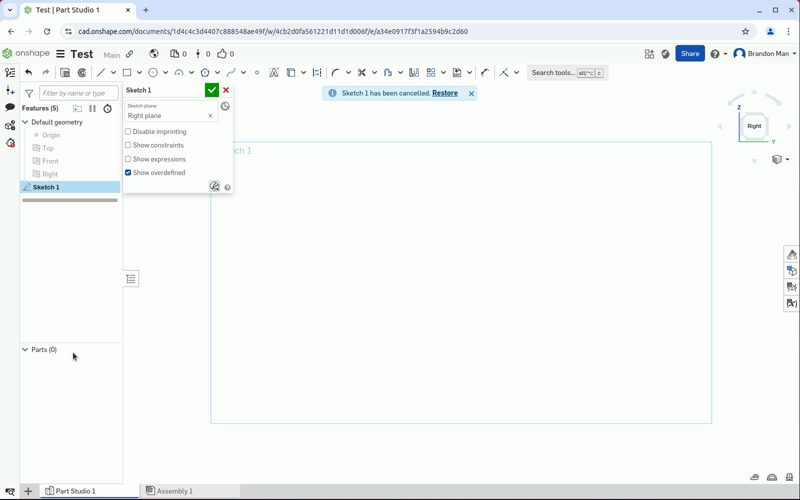
key(y)
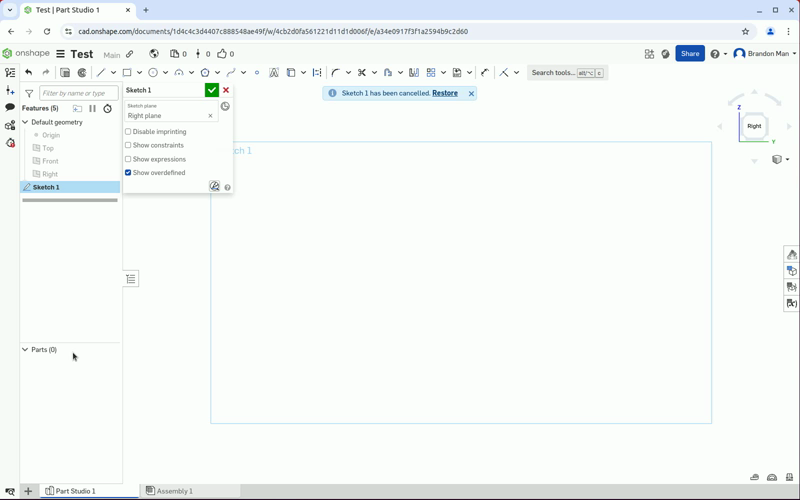
key(c)
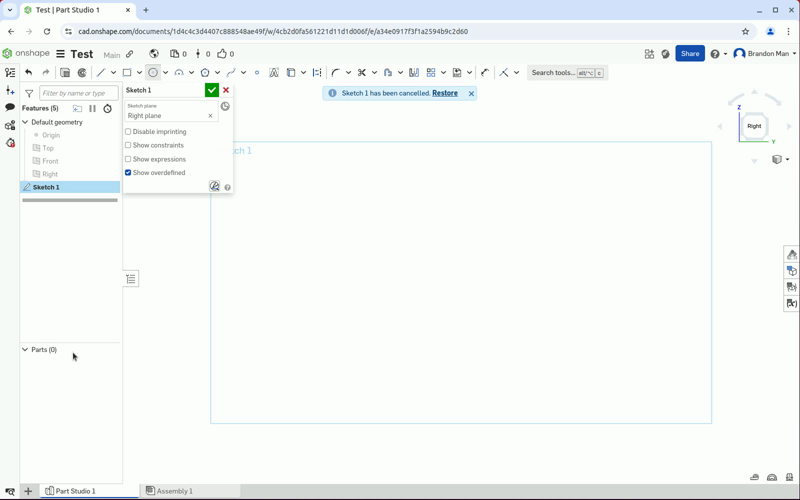
key_down(shift)
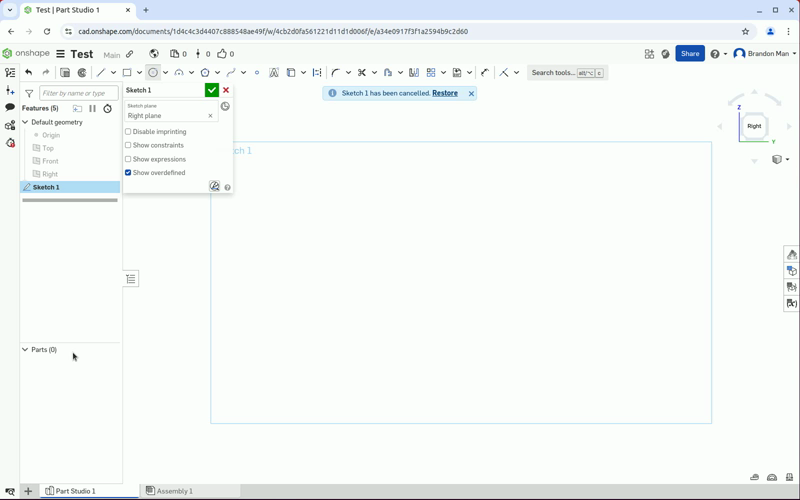
mouse_move(461, 282)
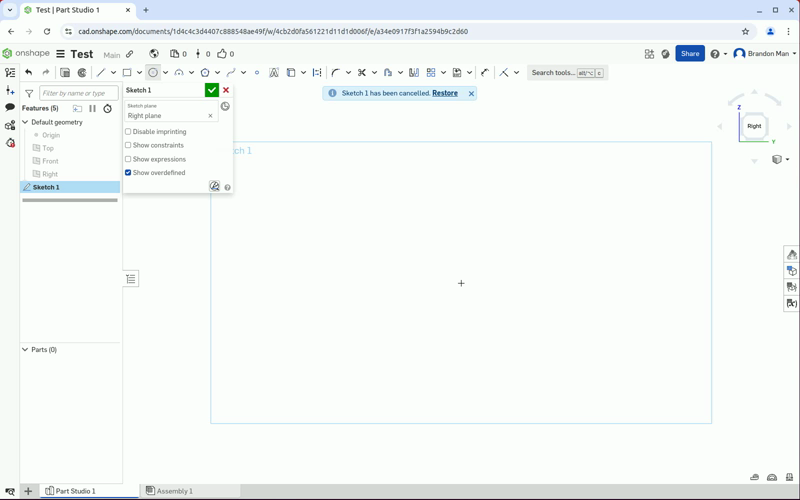
click(461, 282)
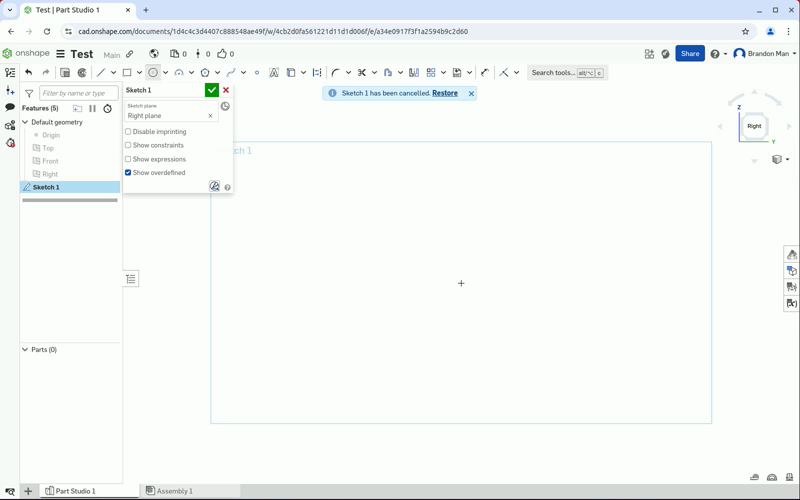
key_up(shift)
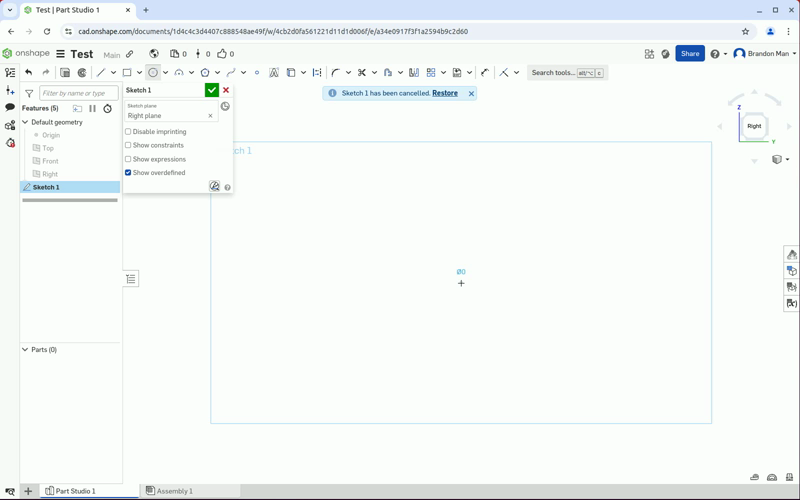
mouse_move(574, 282)
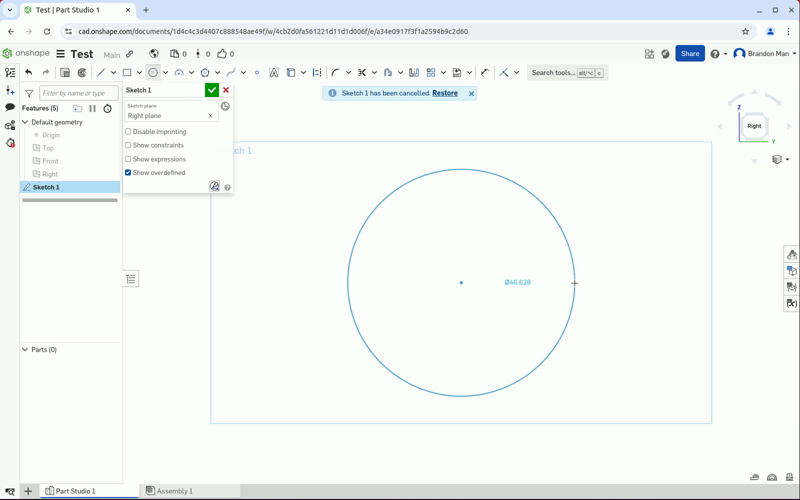
click(574, 282)
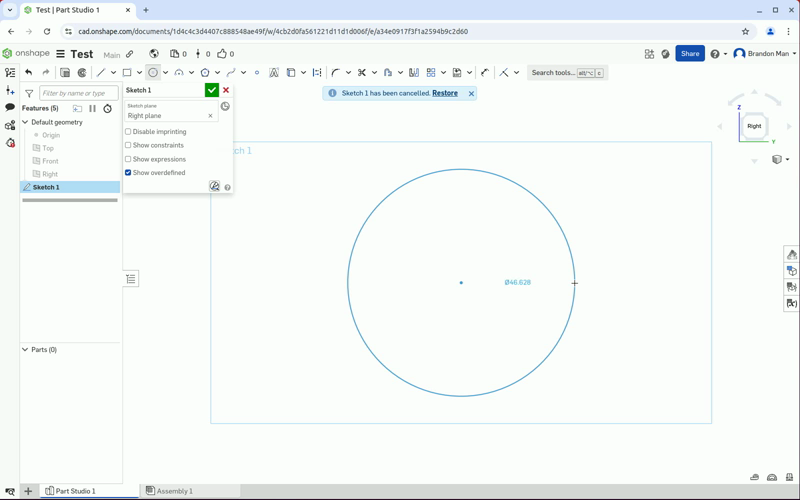
key(esc)
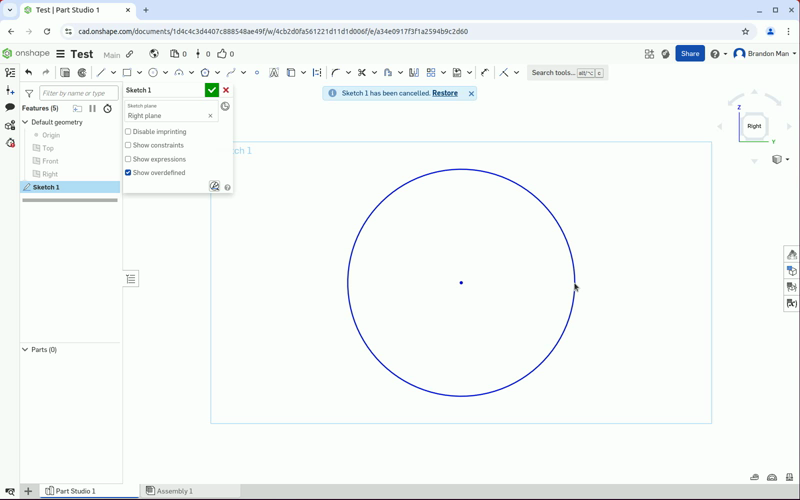
mouse_move(539, 298)
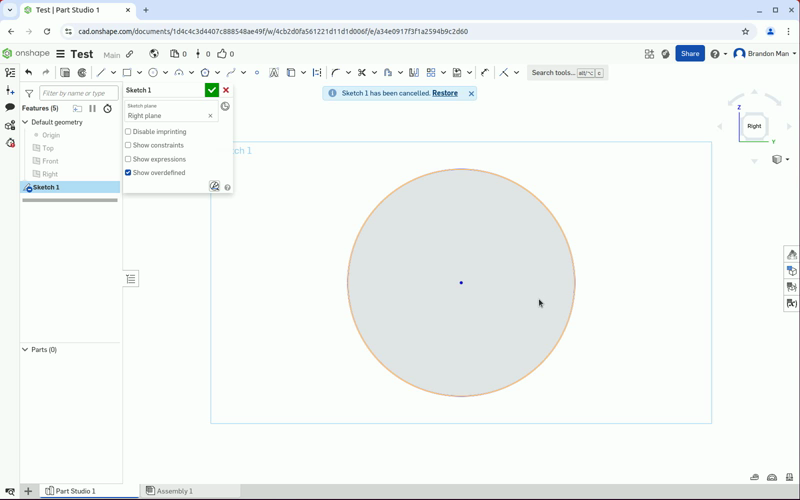
click(539, 298)
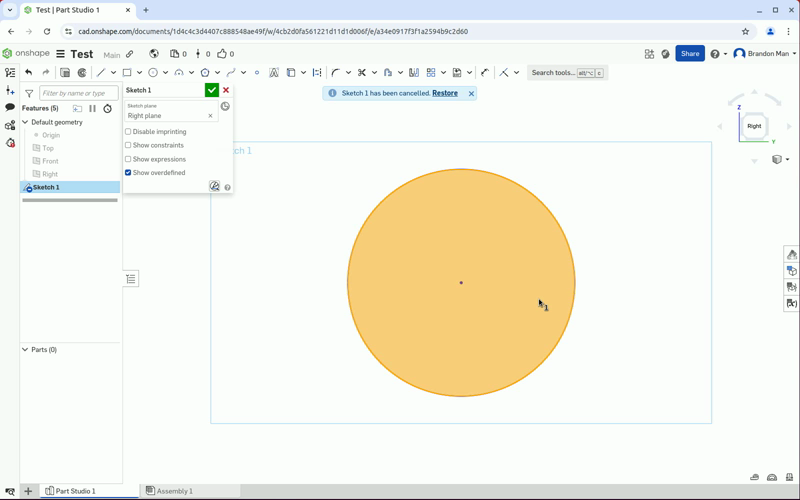
mouse_move(73, 352)
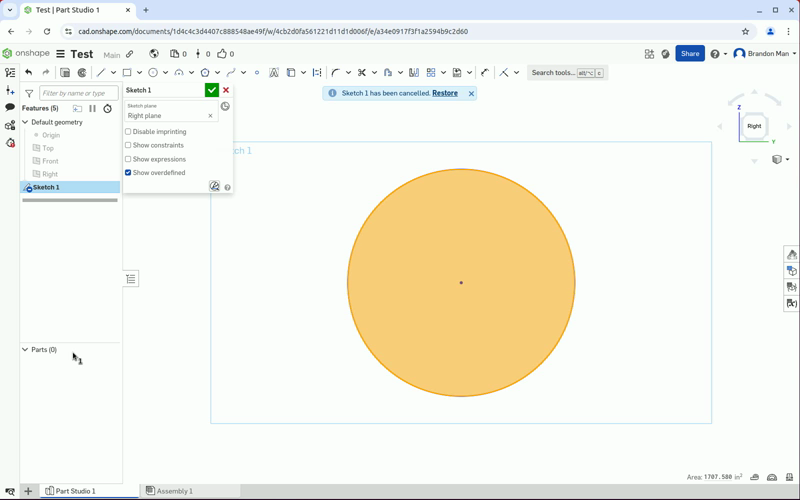
key(shift+y)
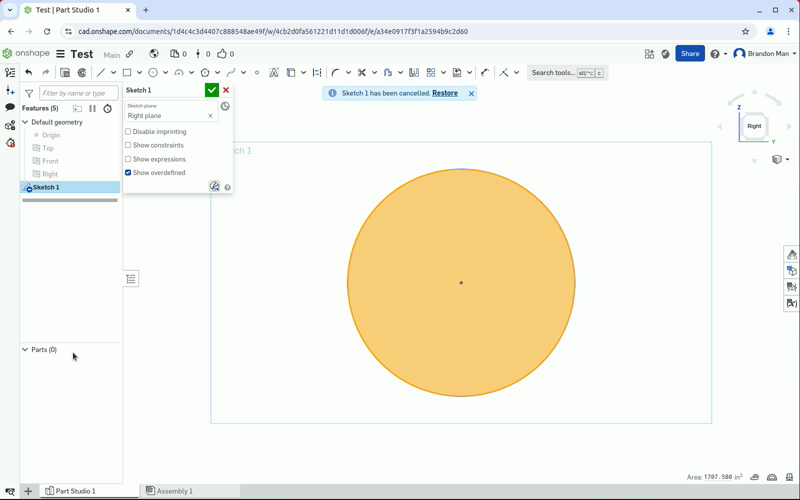
key(shift+e)
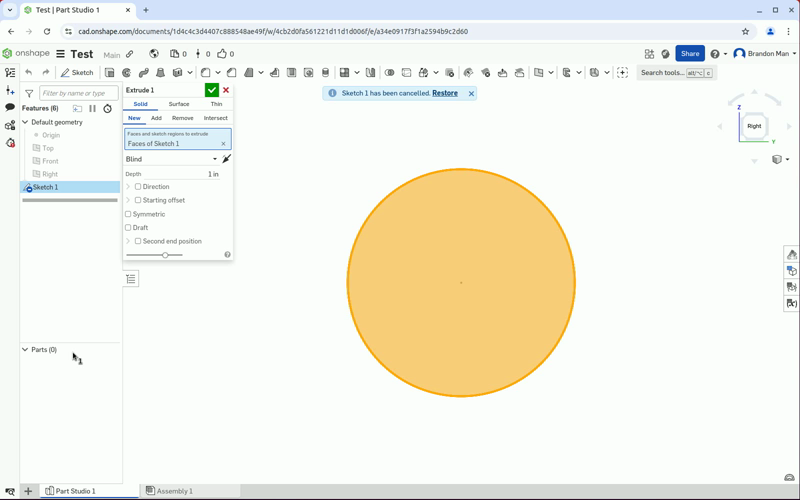
mouse_move(143, 106)
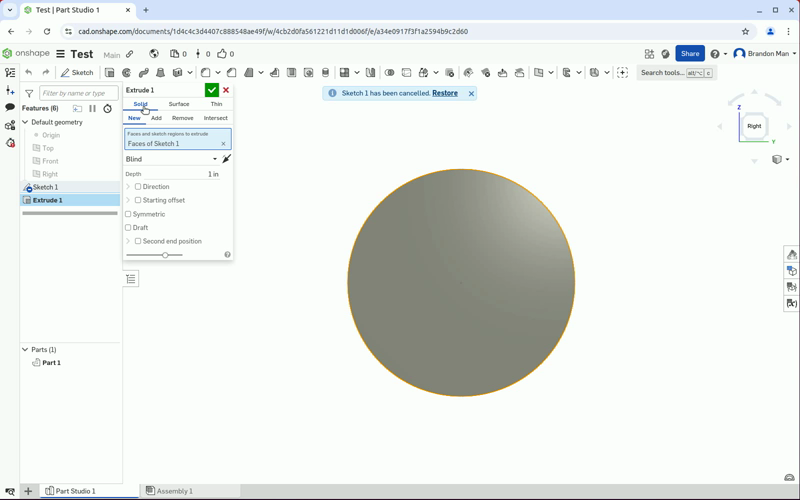
click(143, 106)
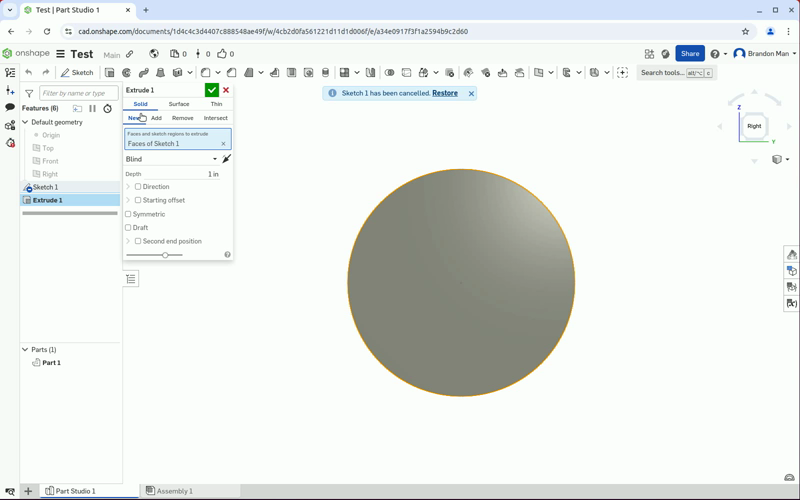
mouse_move(137, 120)
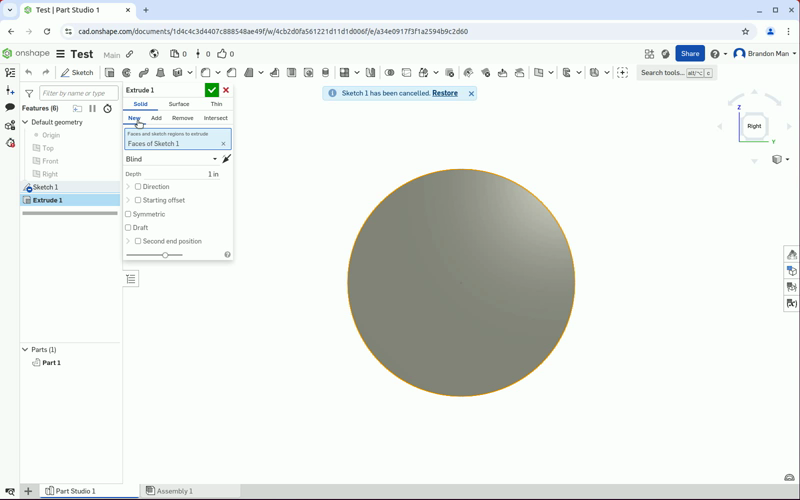
click(137, 120)
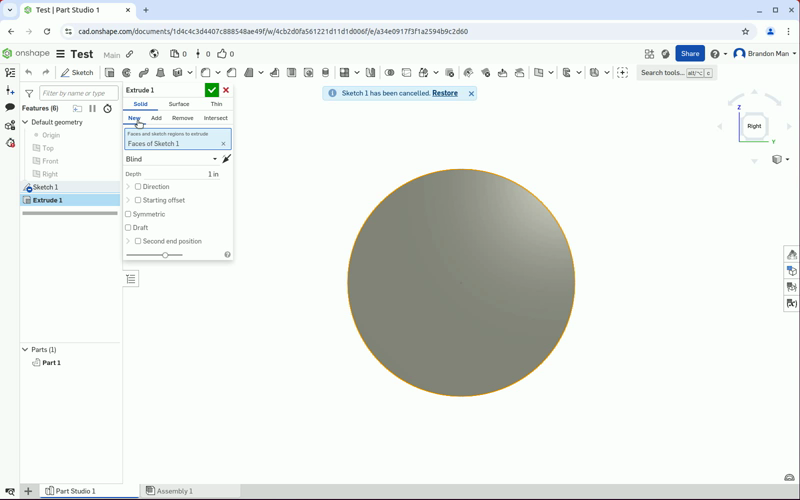
key(tab, 4)
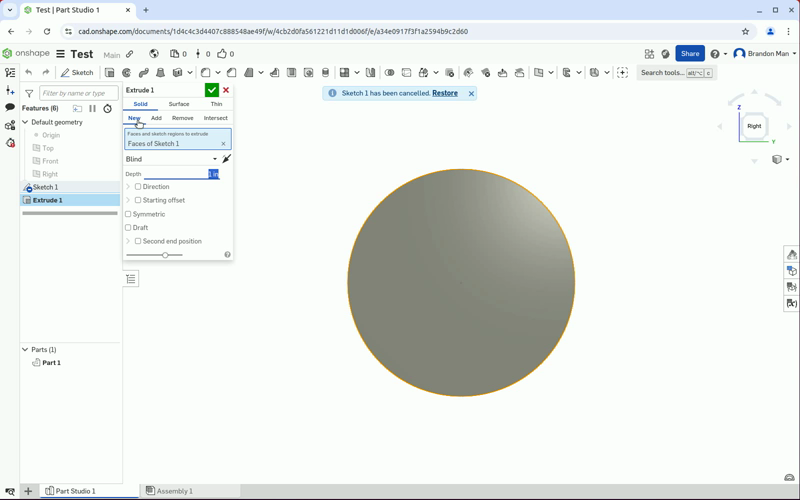
text(3.37)
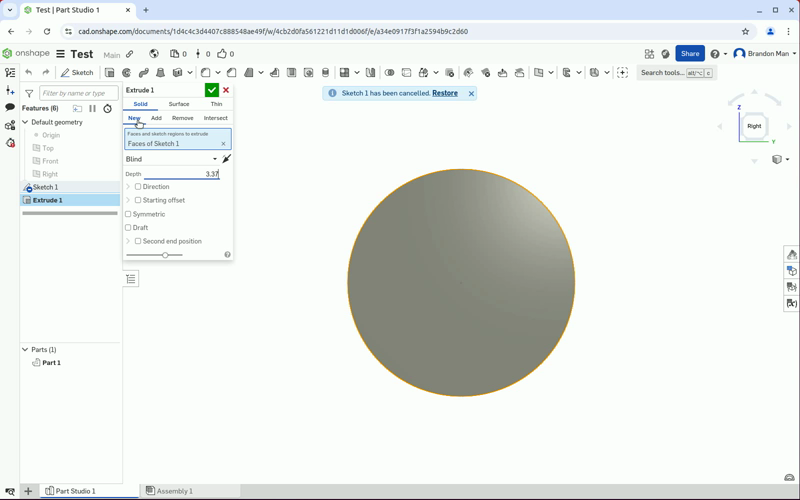
key(enter)
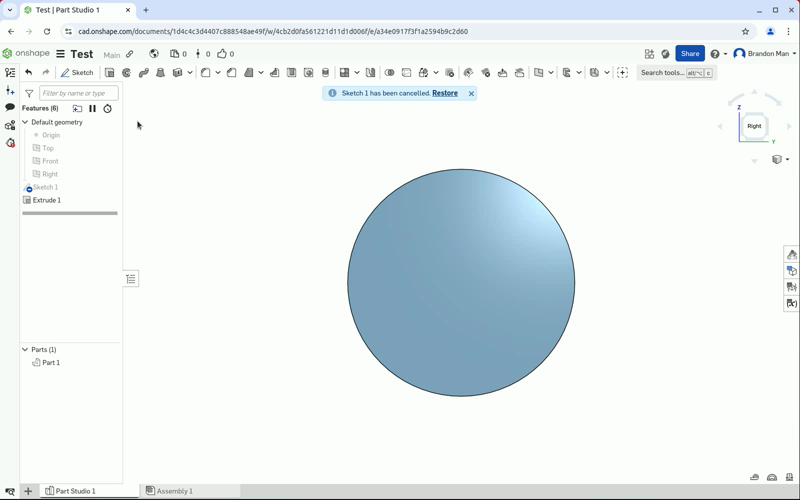
key(shift+h)
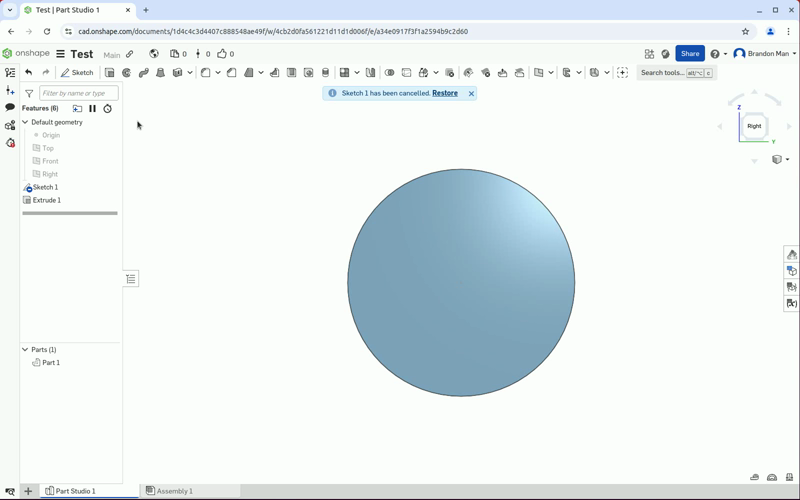
key(shift+h)
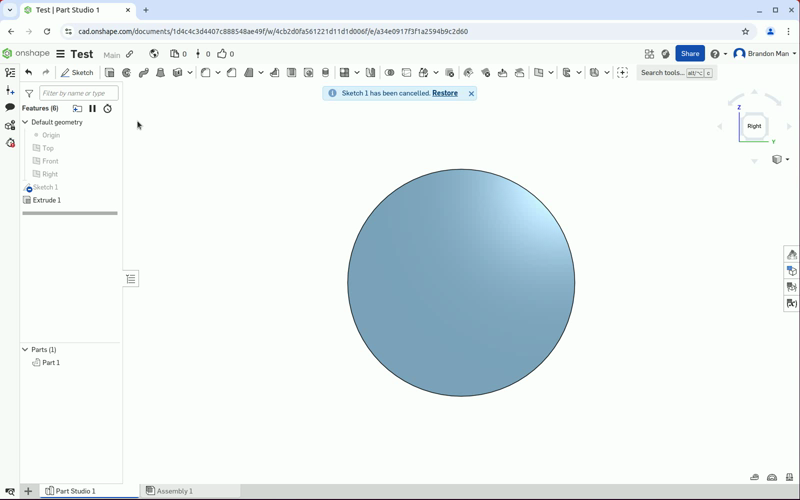
mouse_move(73, 189)
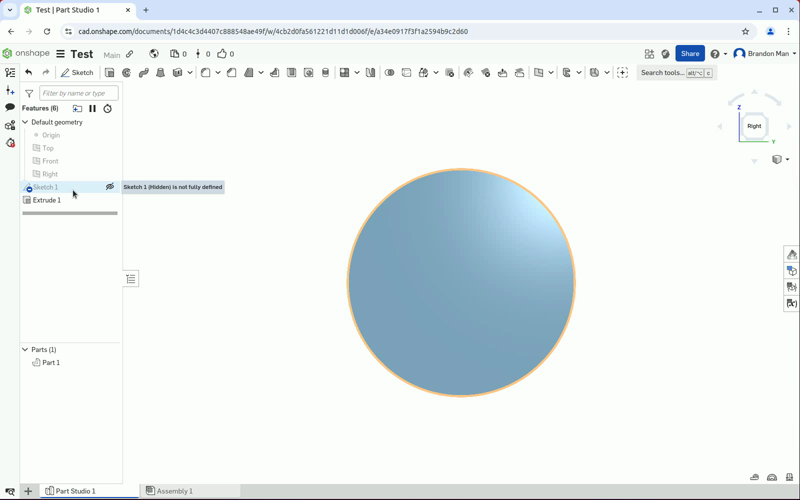
click(73, 189)
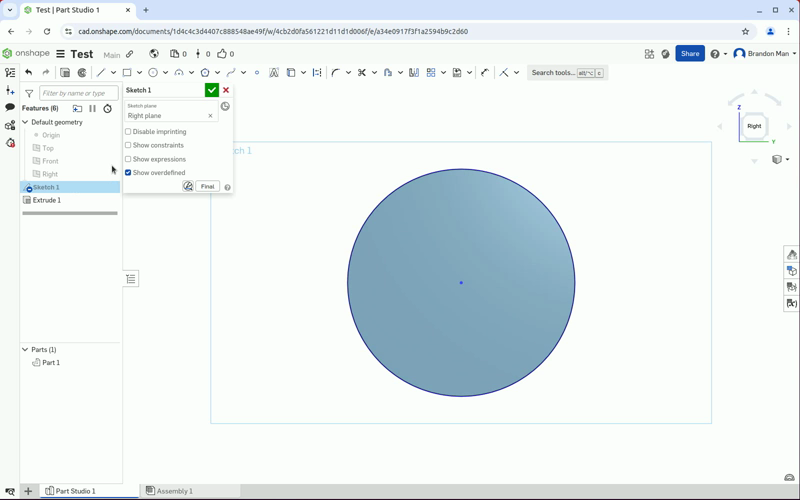
mouse_move(229, 92)
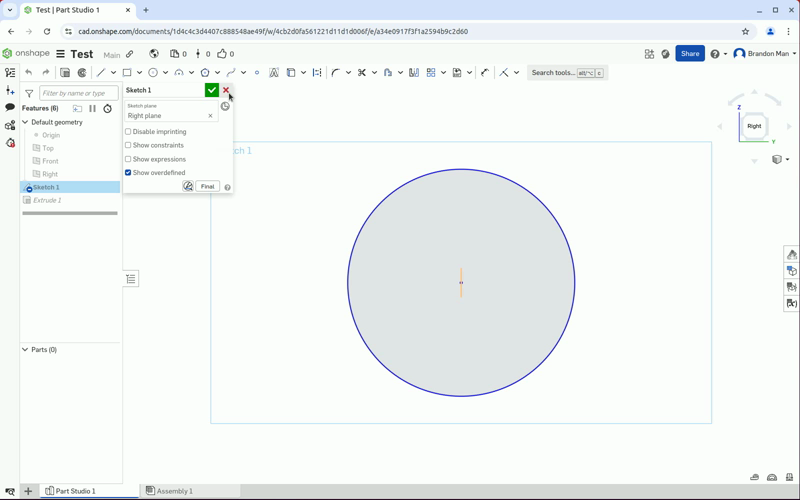
click(229, 92)
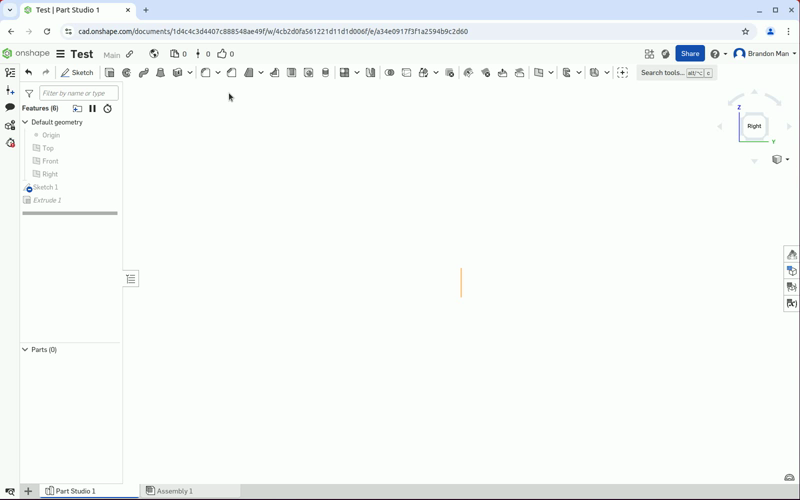
mouse_move(541, 75)
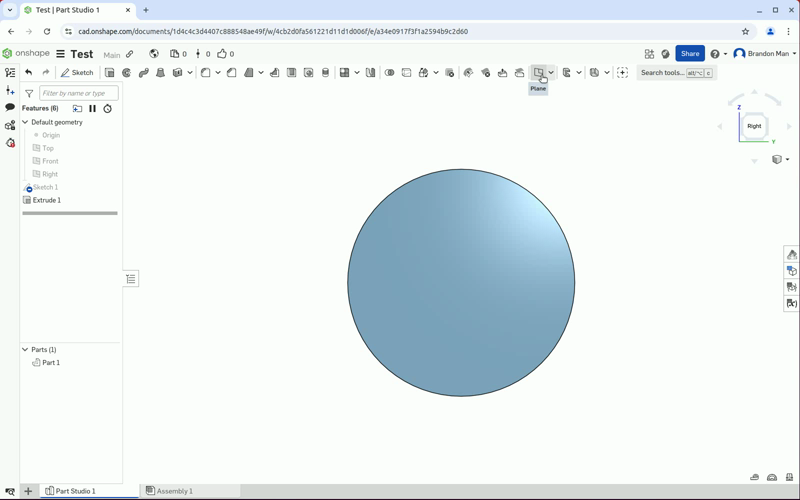
click(541, 75)
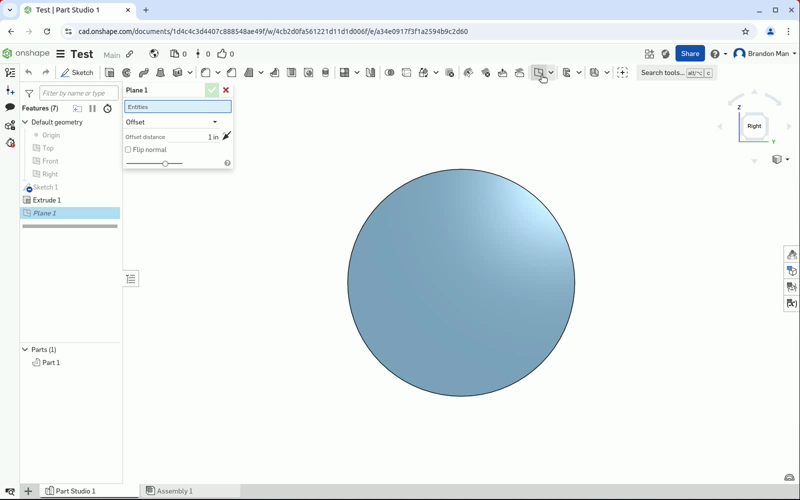
mouse_move(73, 176)
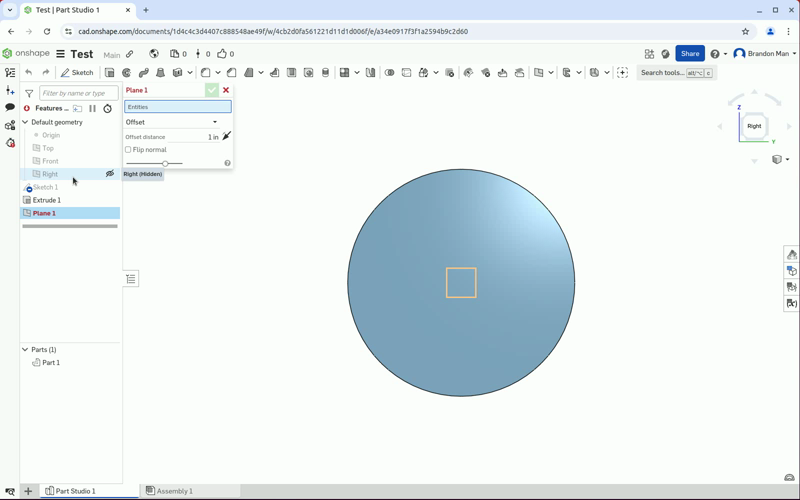
click(73, 176)
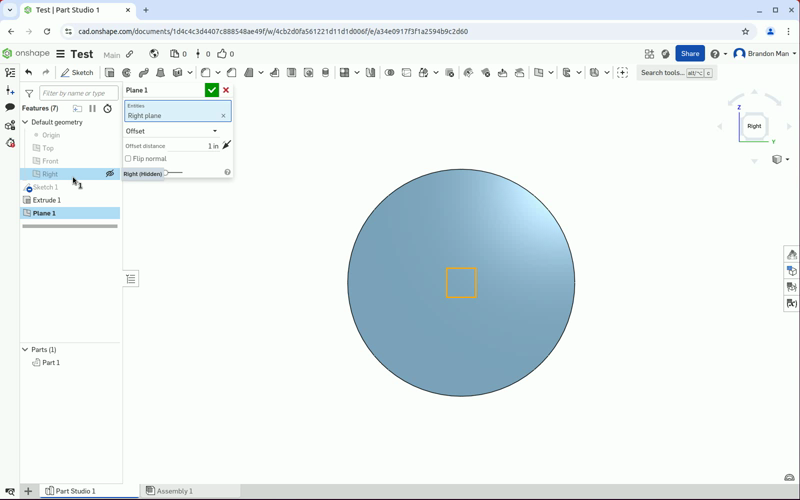
key(tab, 2)
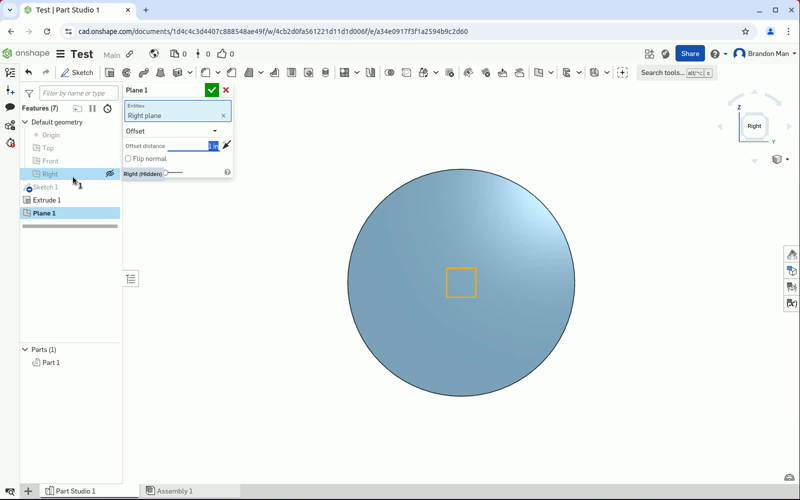
text(3.358)
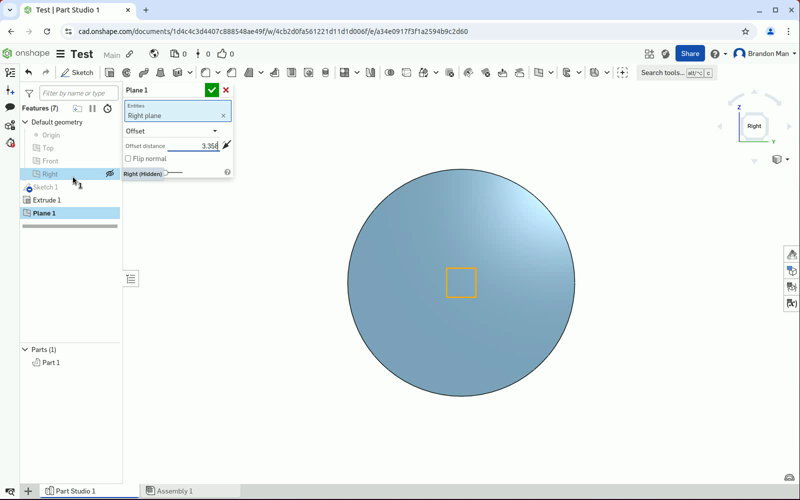
key(enter, 2)
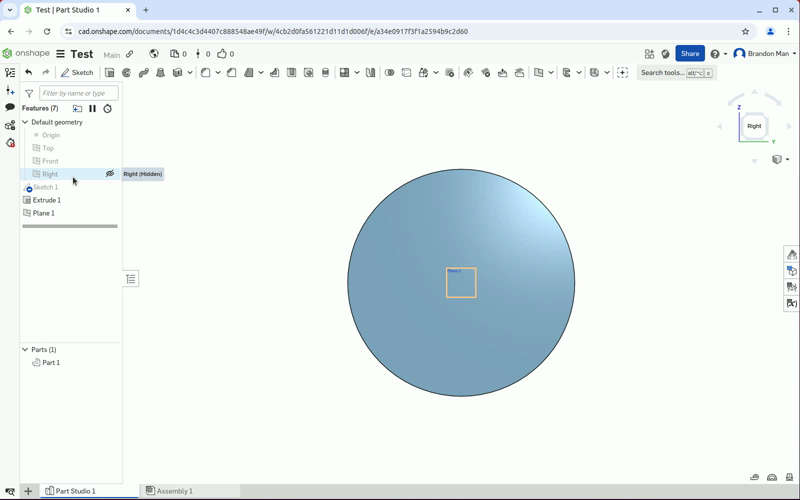
key(shift+s)
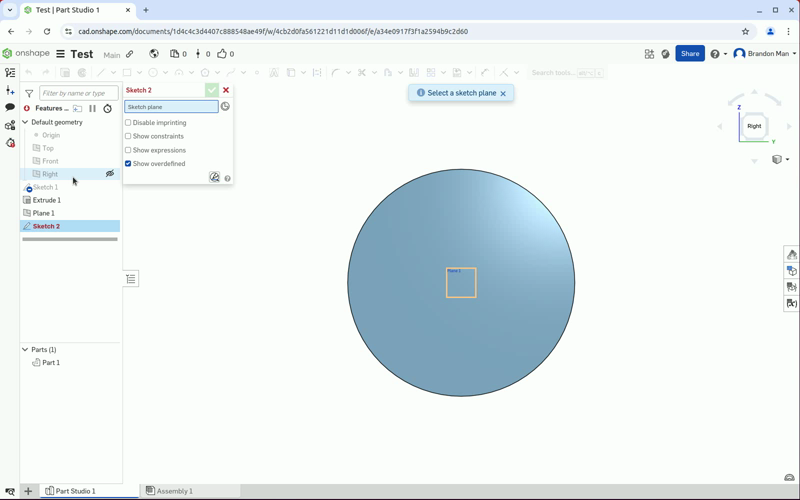
mouse_move(73, 215)
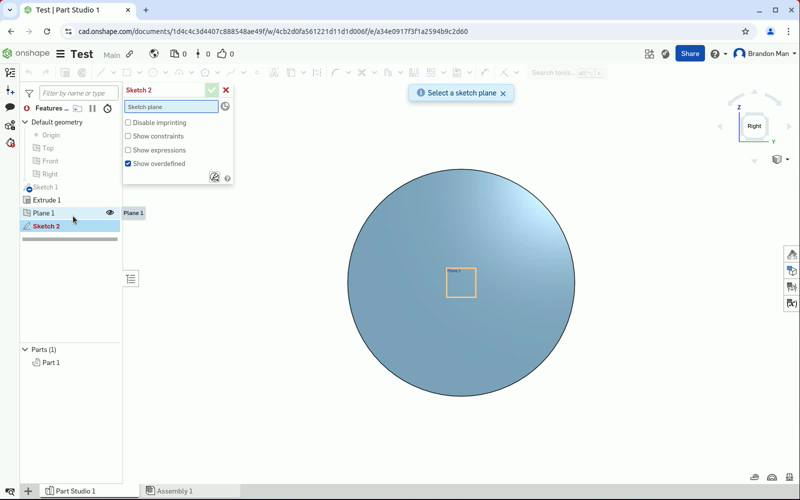
click(73, 215)
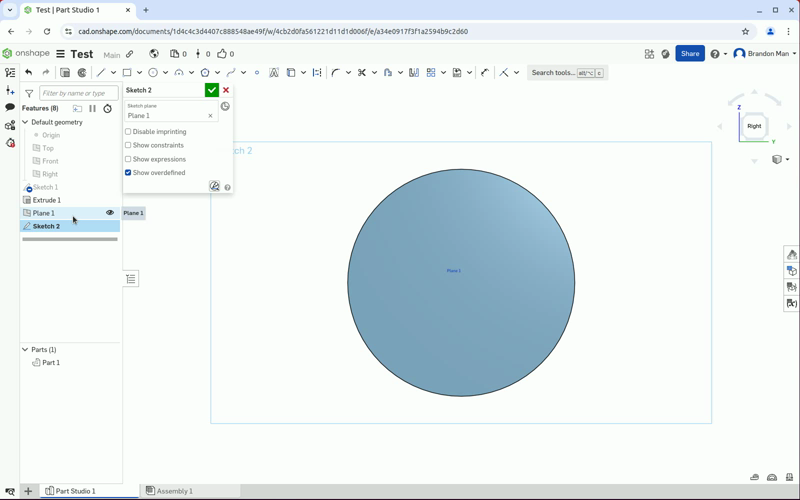
mouse_move(73, 352)
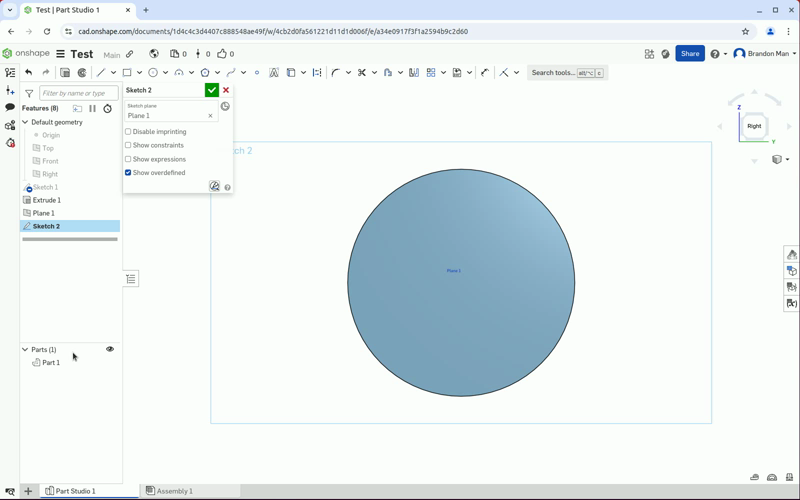
key(y)
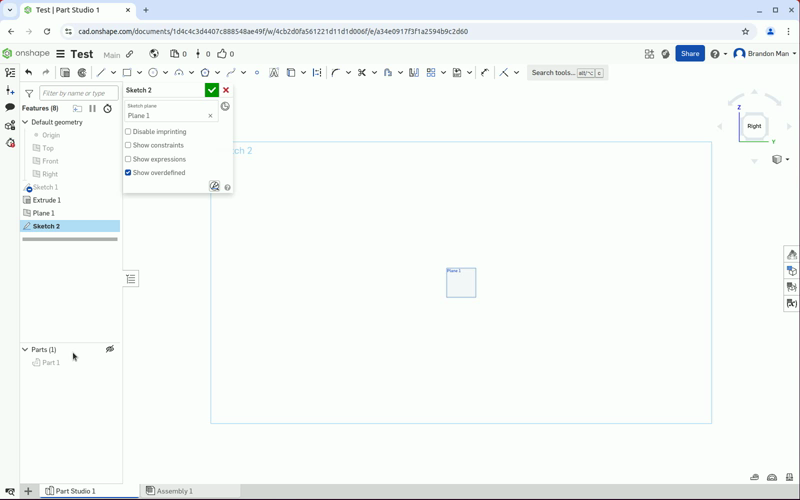
key(c)
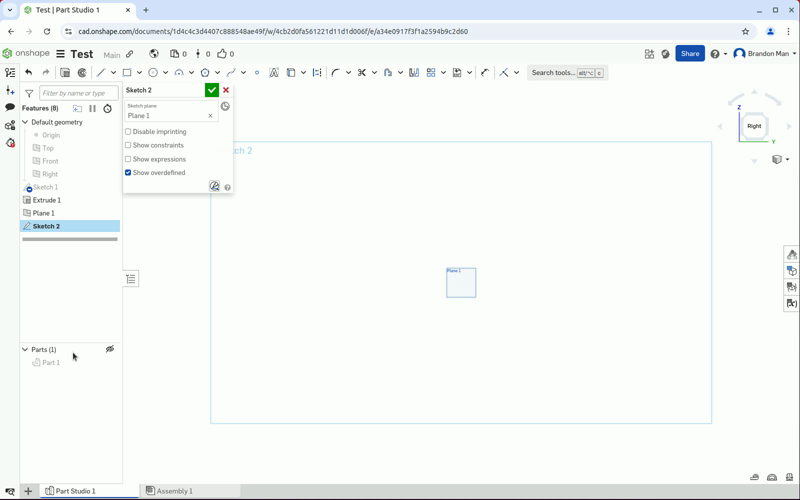
key_down(shift)
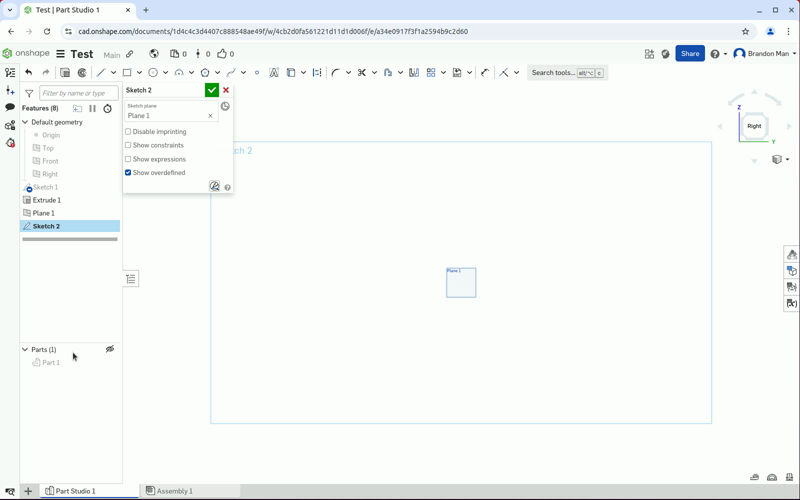
mouse_move(460, 282)
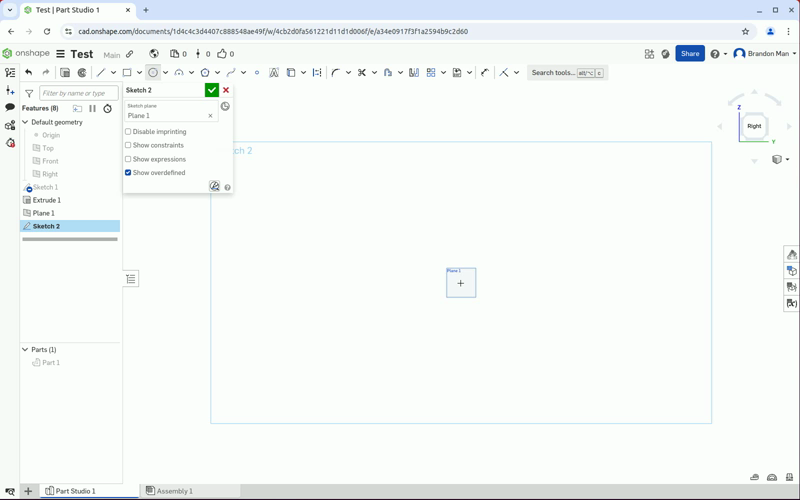
click(460, 282)
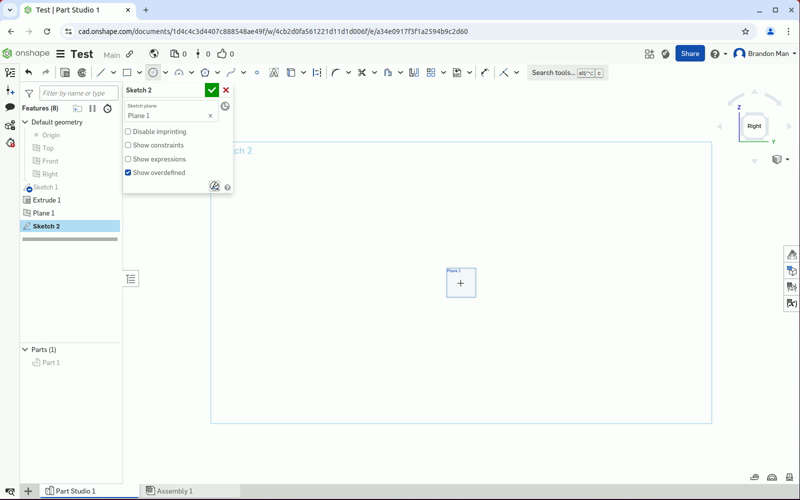
key_up(shift)
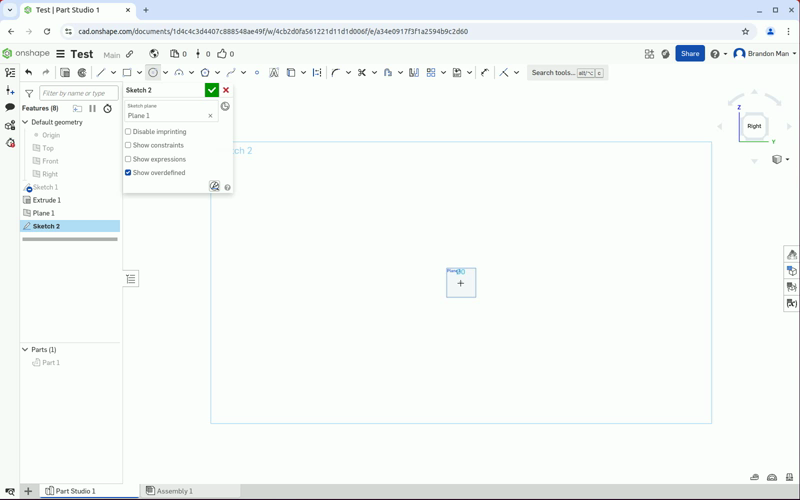
mouse_move(485, 282)
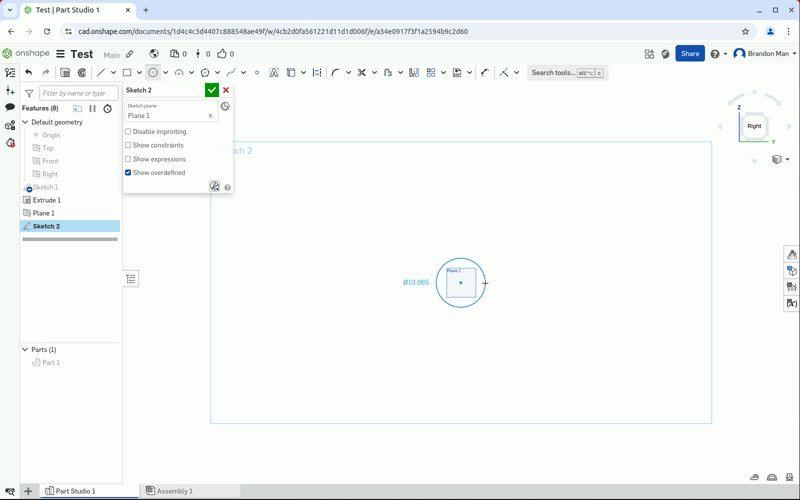
click(485, 282)
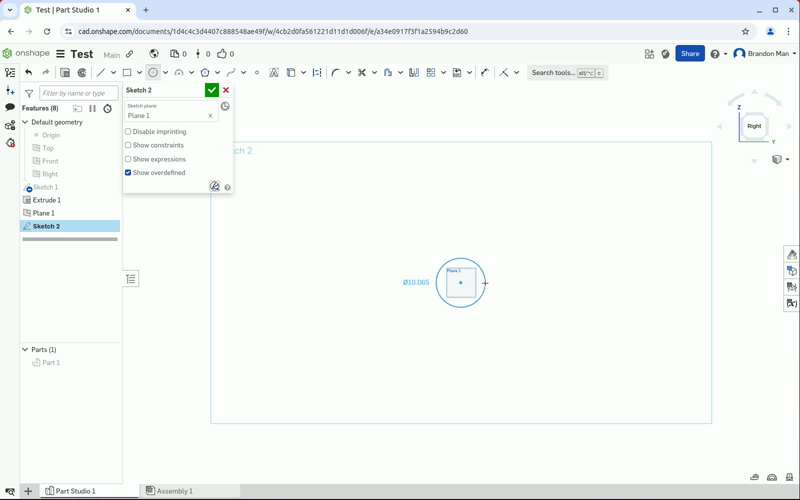
key(esc)
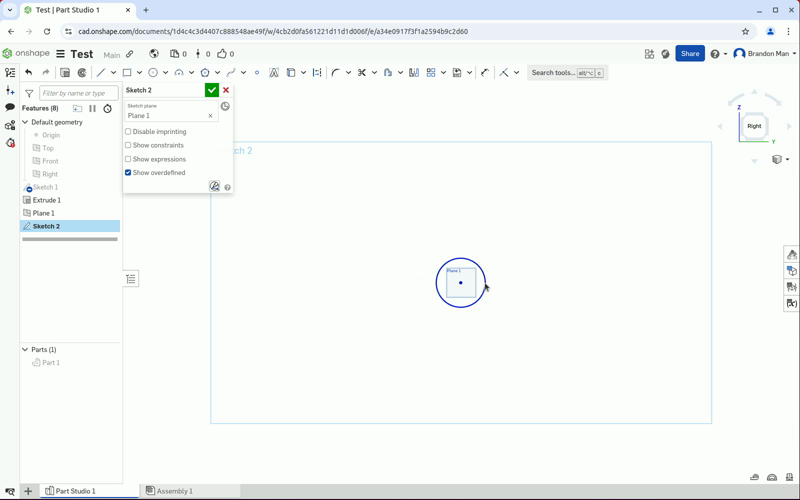
mouse_move(451, 282)
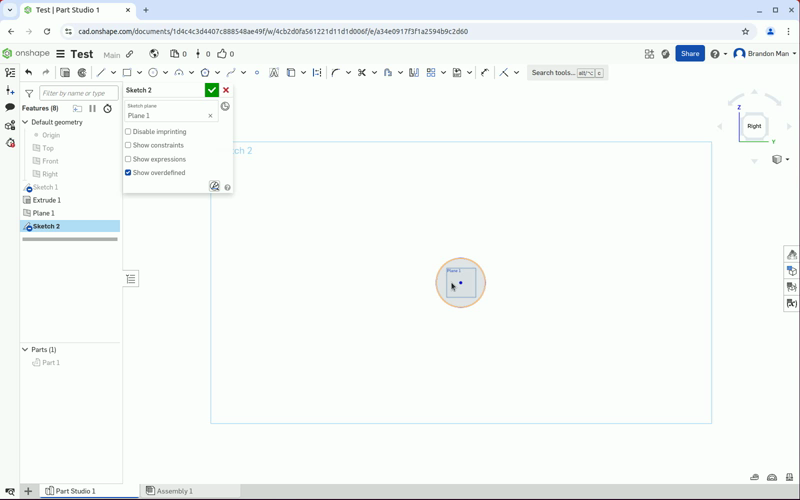
click(451, 282)
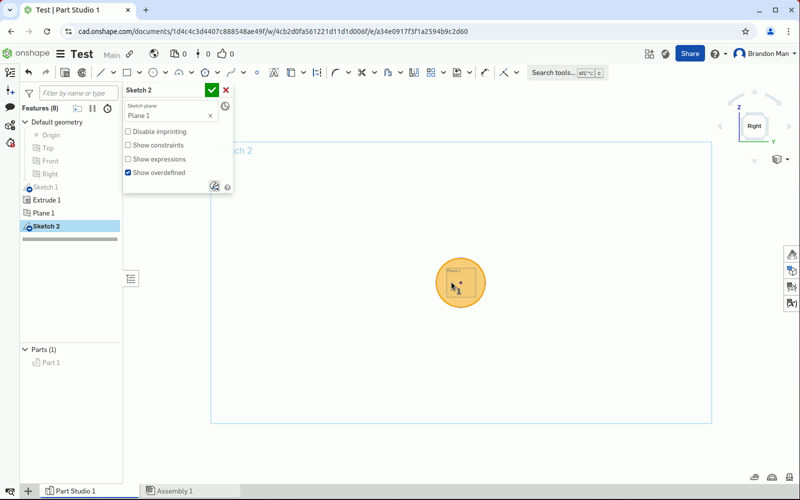
mouse_move(73, 352)
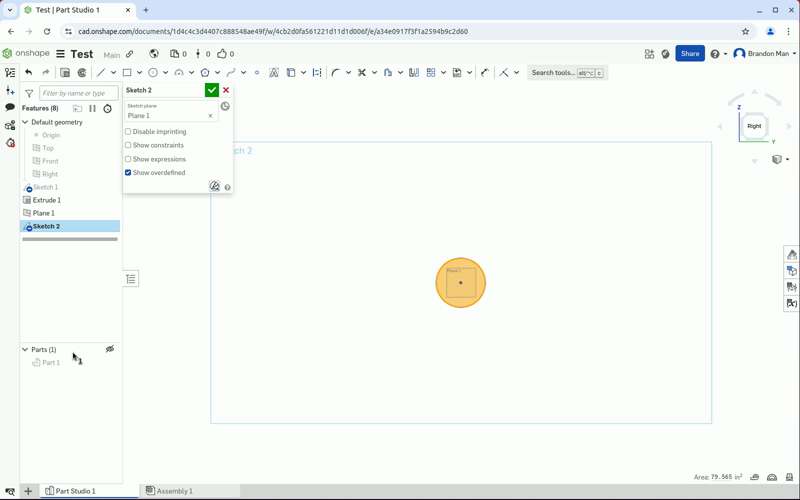
key(shift+y)
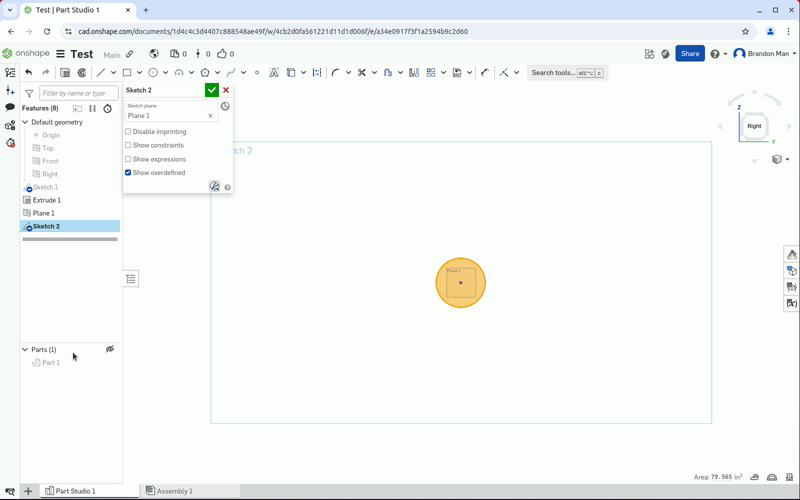
key(shift+e)
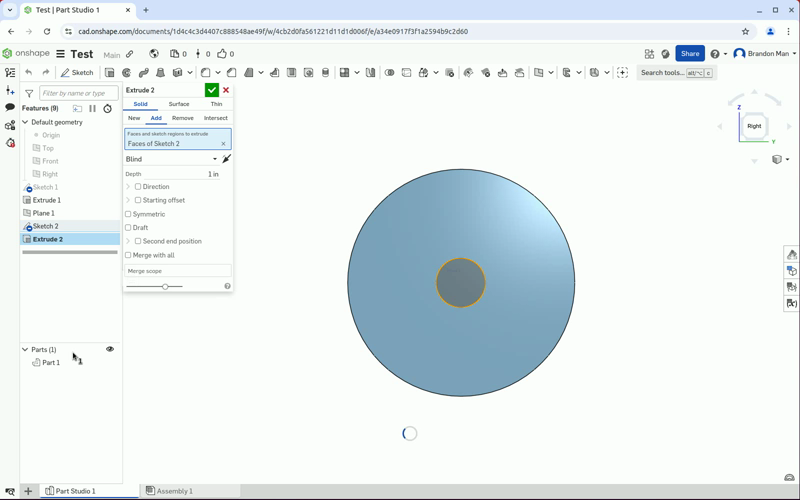
mouse_move(143, 106)
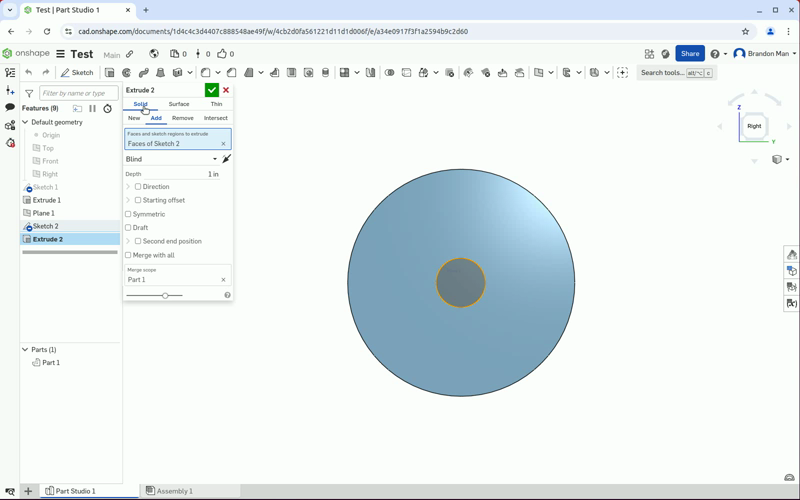
click(143, 106)
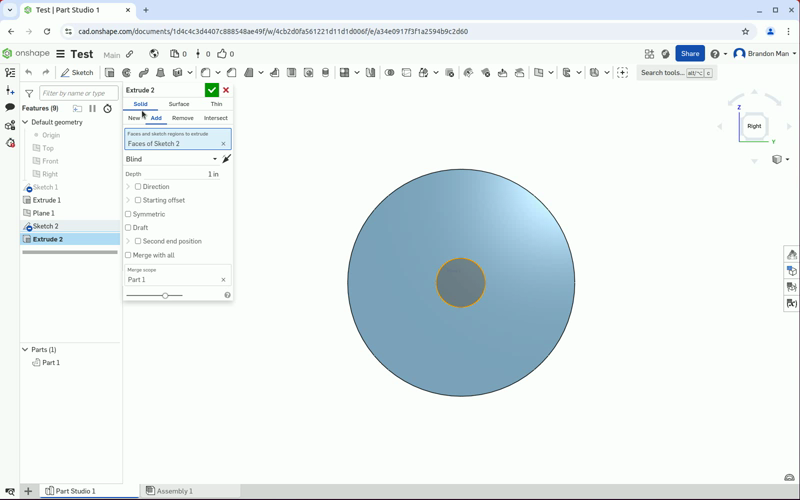
mouse_move(137, 120)
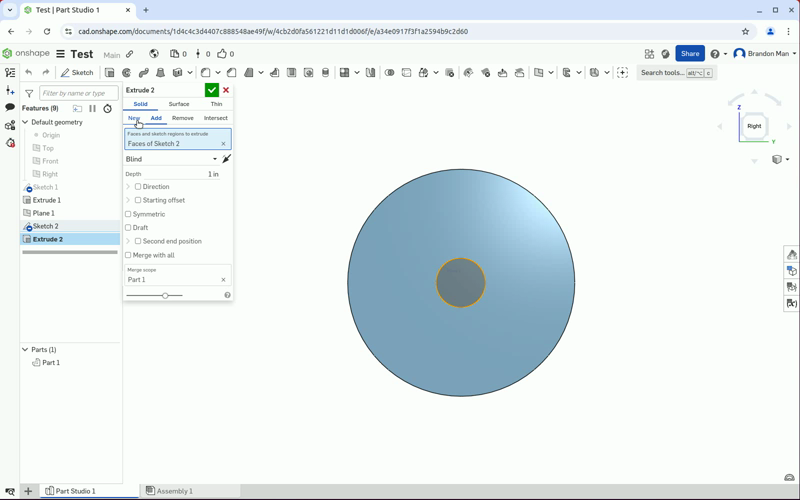
click(137, 120)
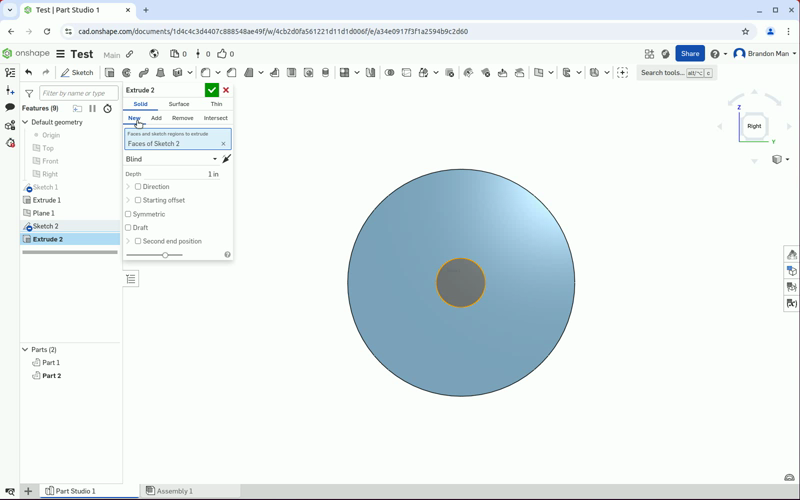
key(tab, 4)
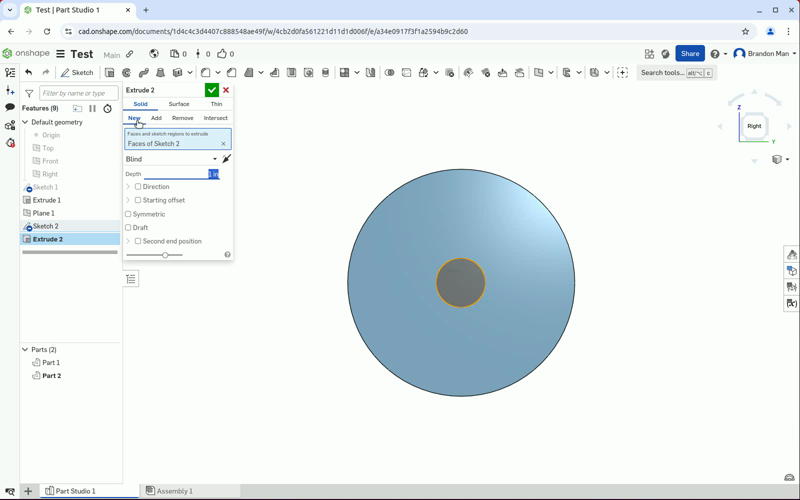
text(5.055)
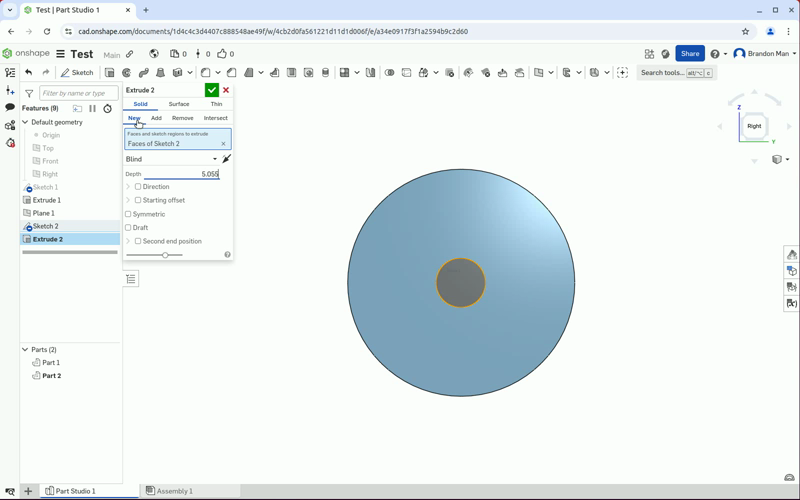
key(enter)
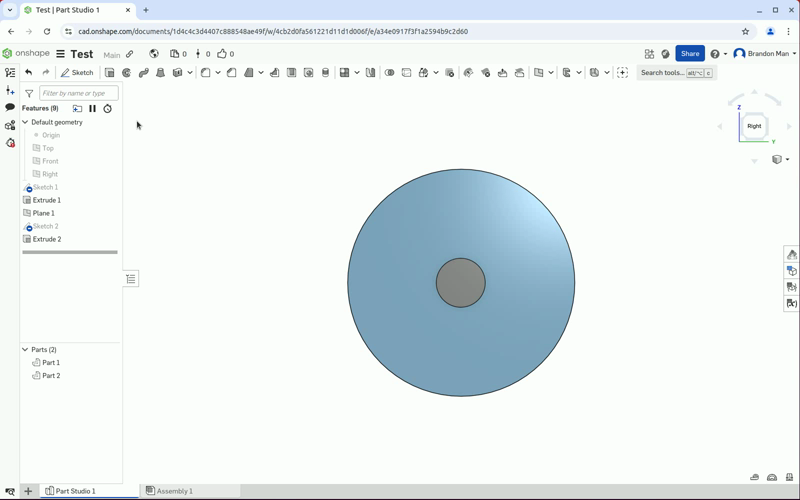
key(shift+h)
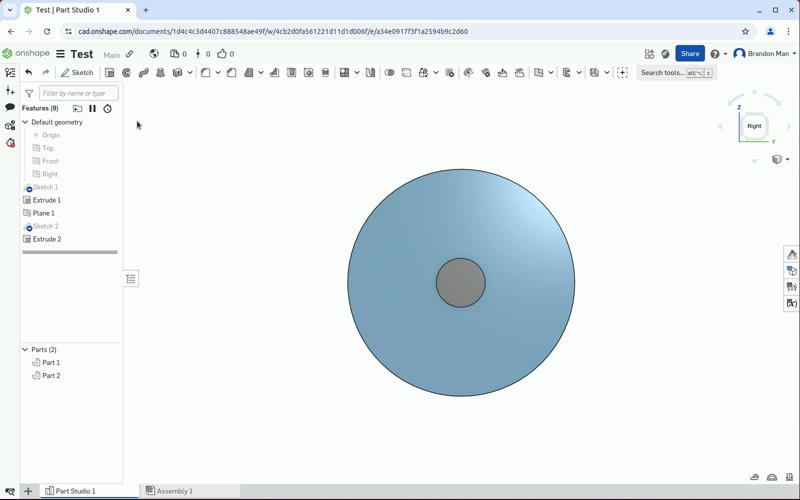
key(shift+h)
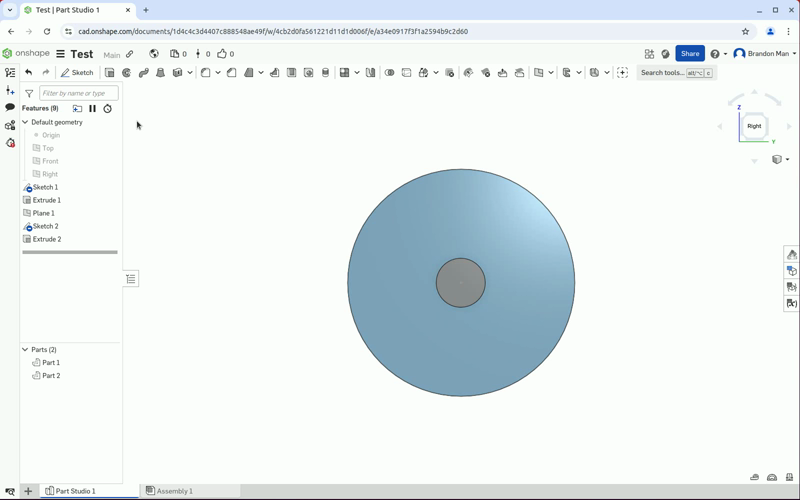
key(shift+7)
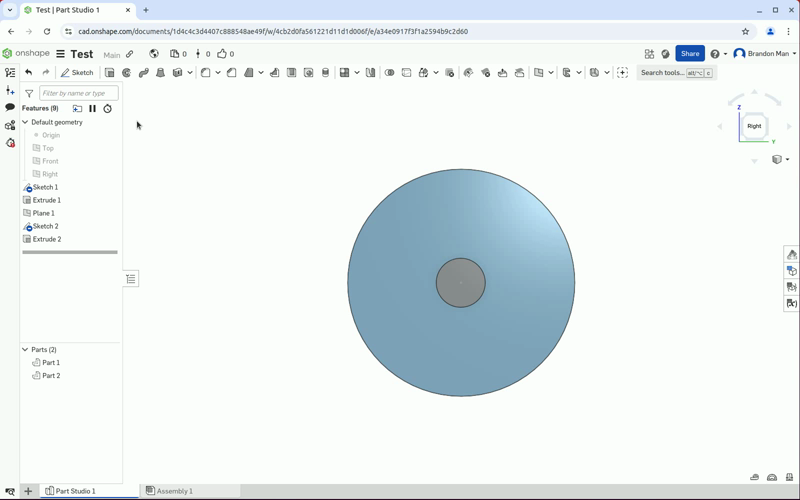
key(right, 2)
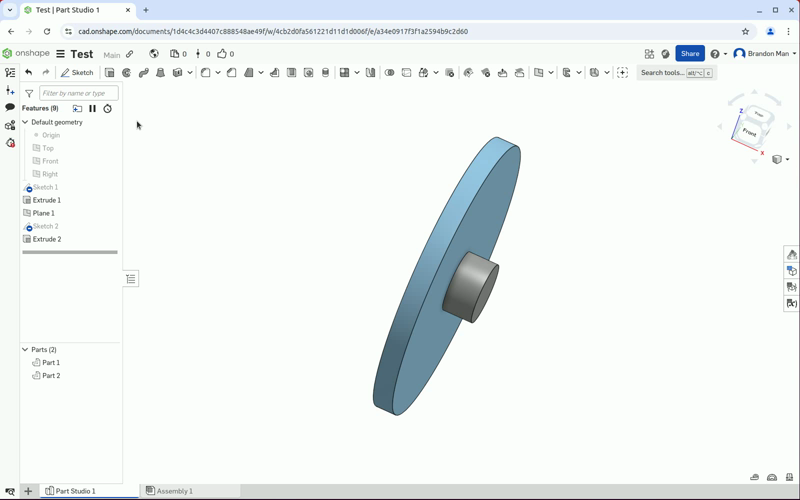
key(down, 2)
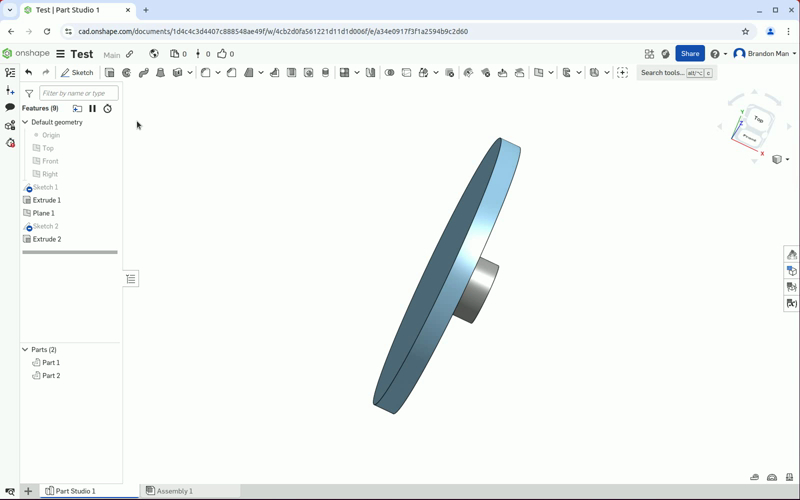
key(up, 2)
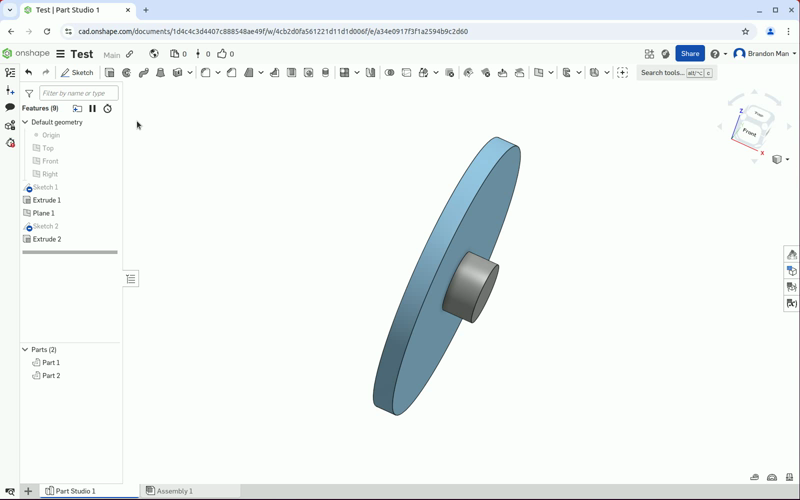
key(left, 2)
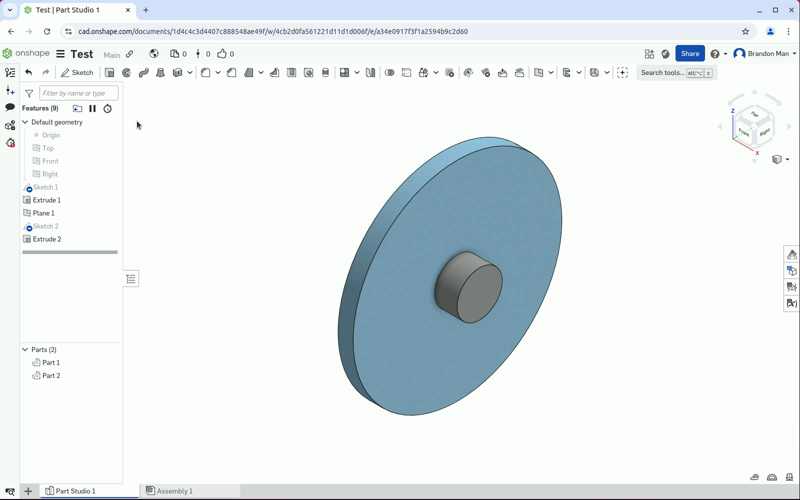
mouse_move(73, 189)
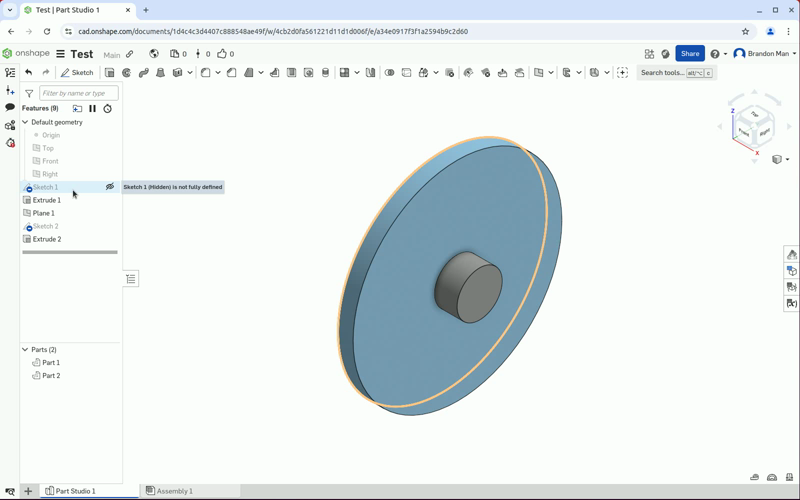
click(73, 189)